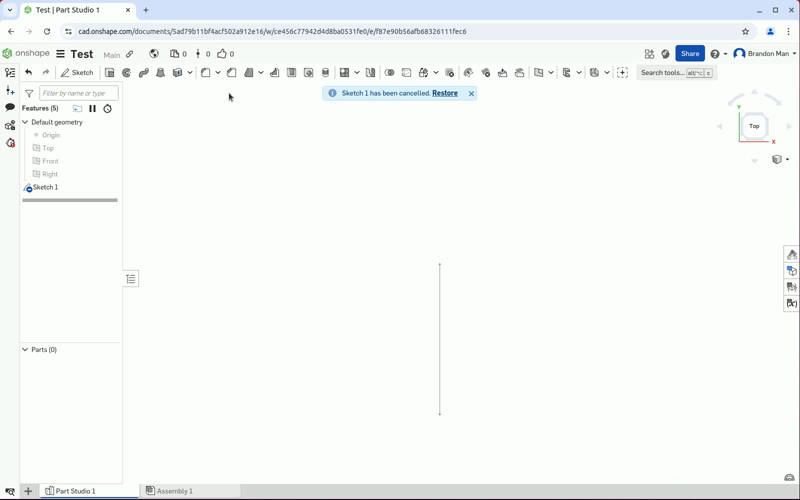
key(shift+h)
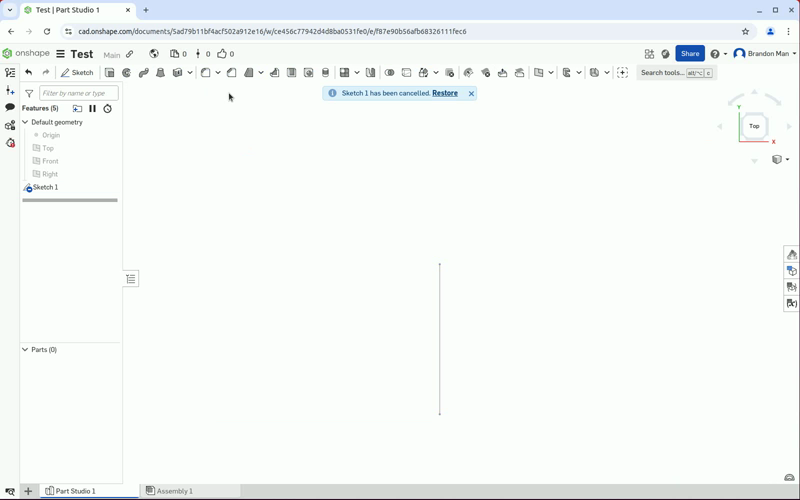
key(shift+s)
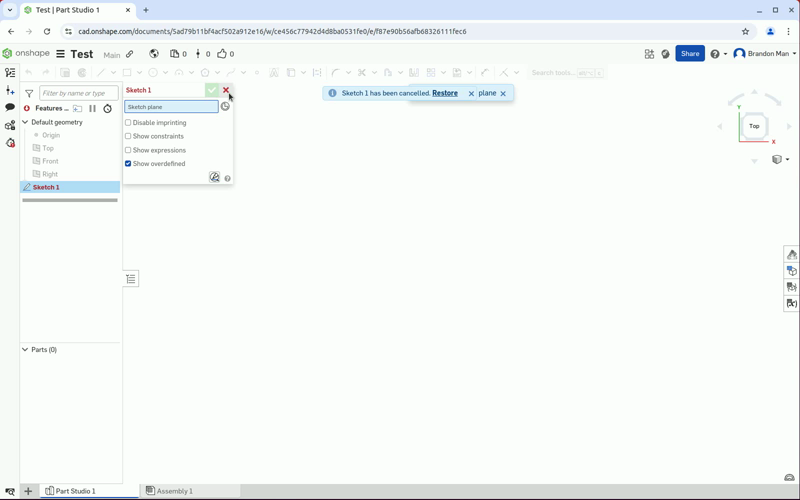
mouse_move(73, 150)
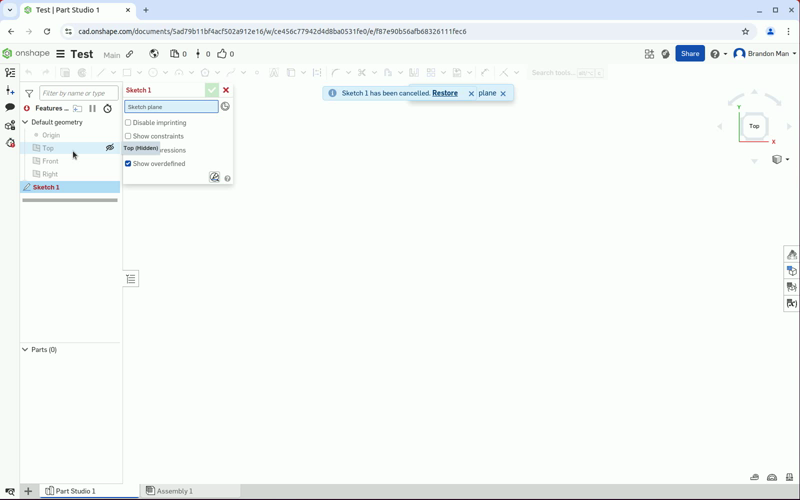
click(73, 150)
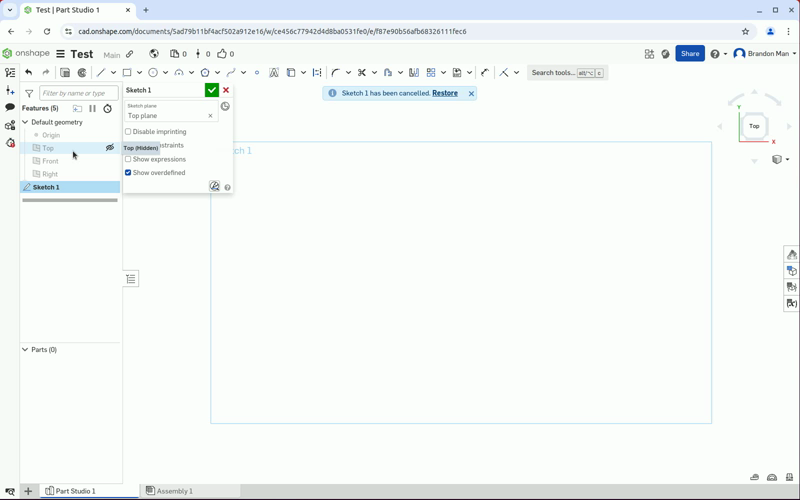
mouse_move(73, 352)
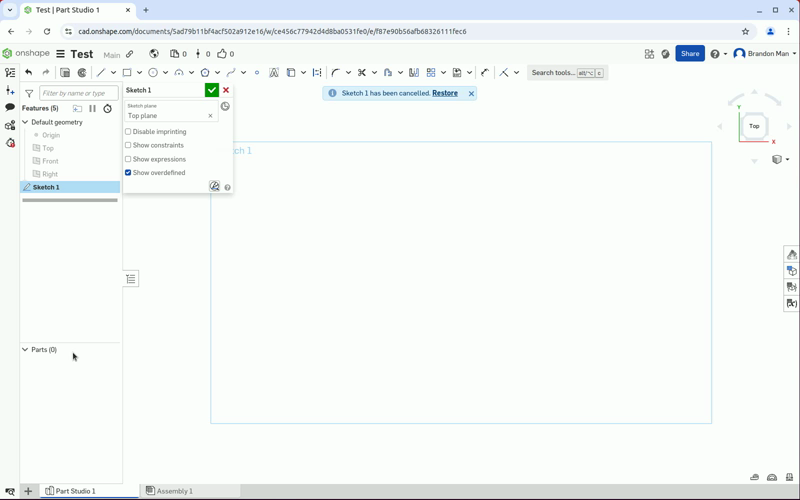
key(y)
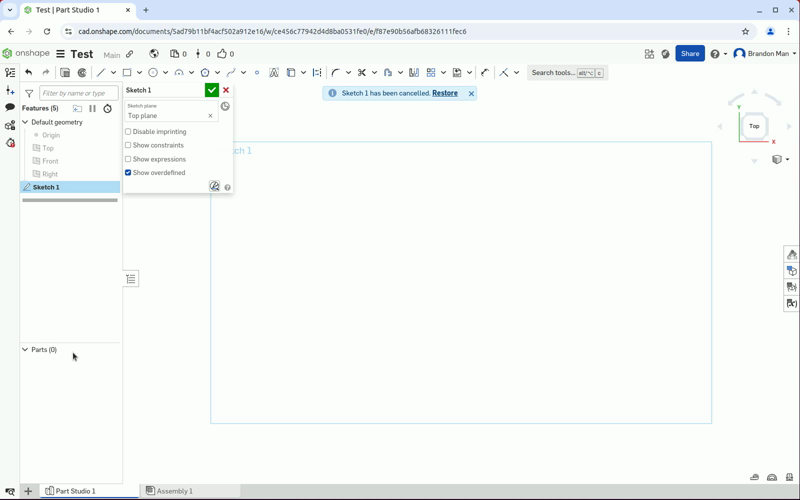
key(c)
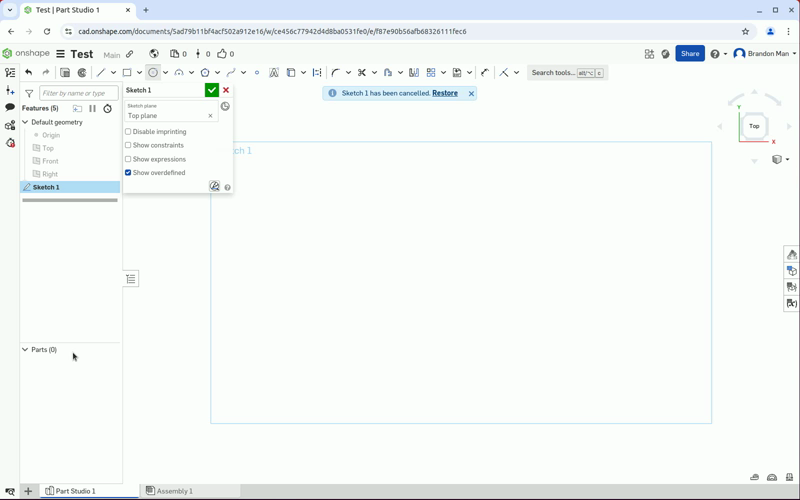
key_down(shift)
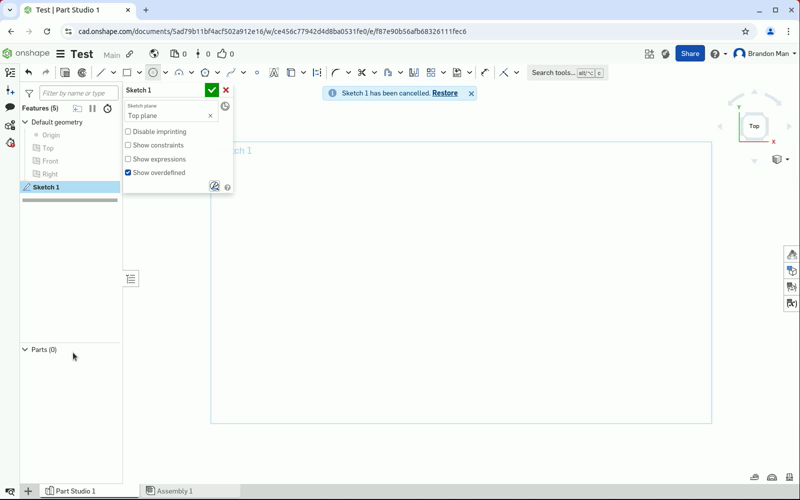
mouse_move(461, 282)
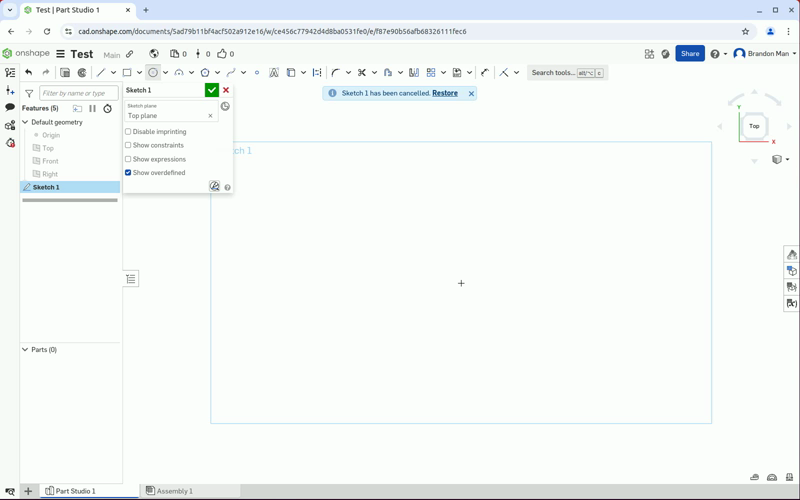
click(461, 282)
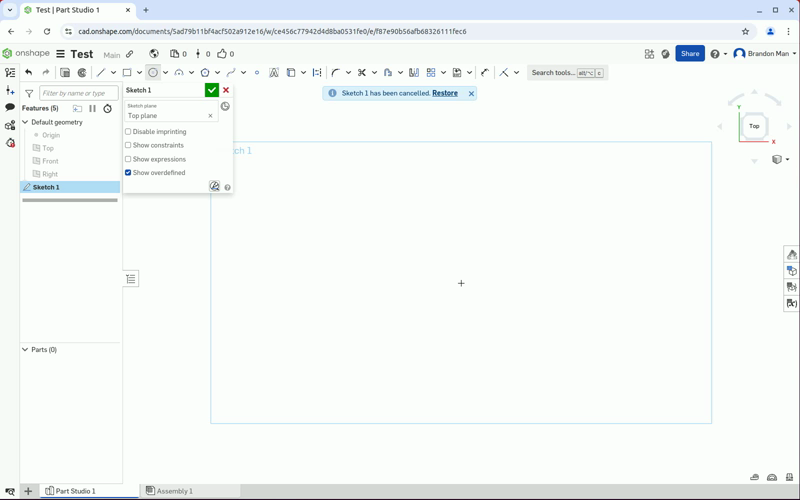
key_up(shift)
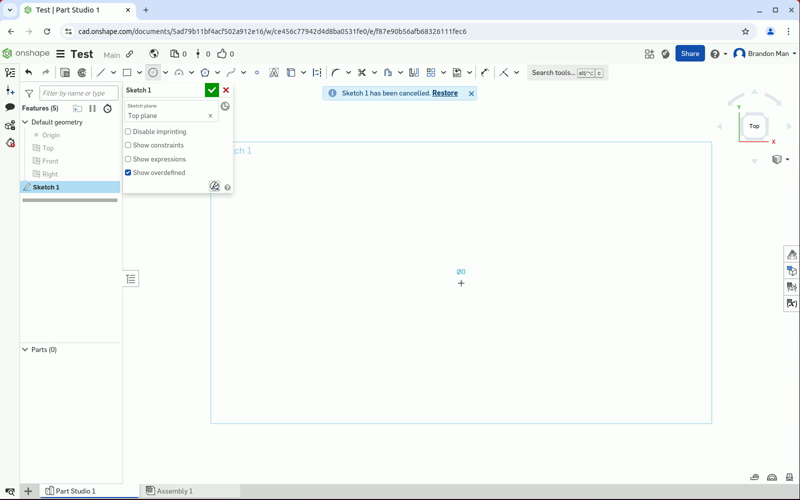
mouse_move(574, 282)
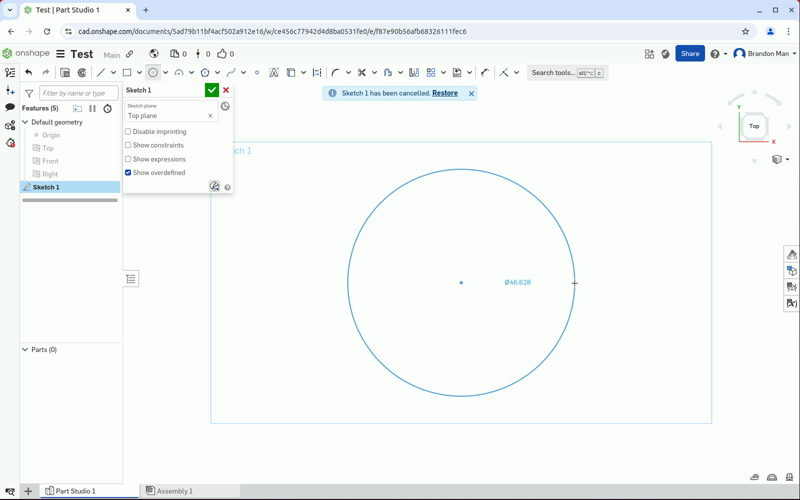
click(574, 282)
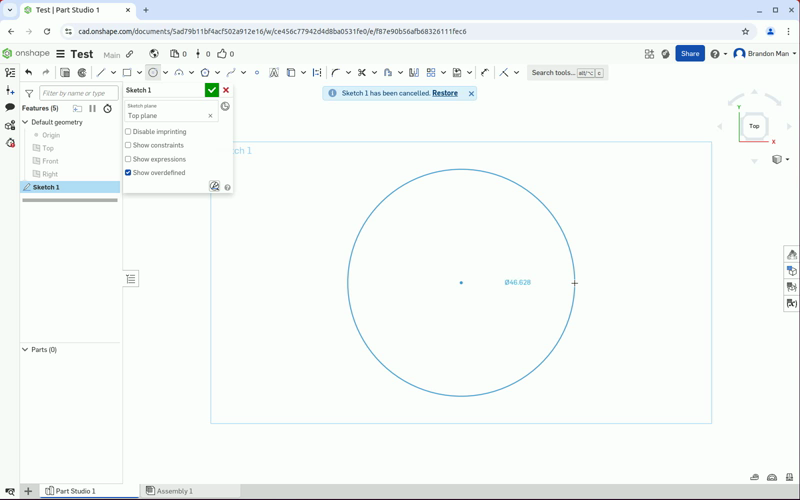
key(esc)
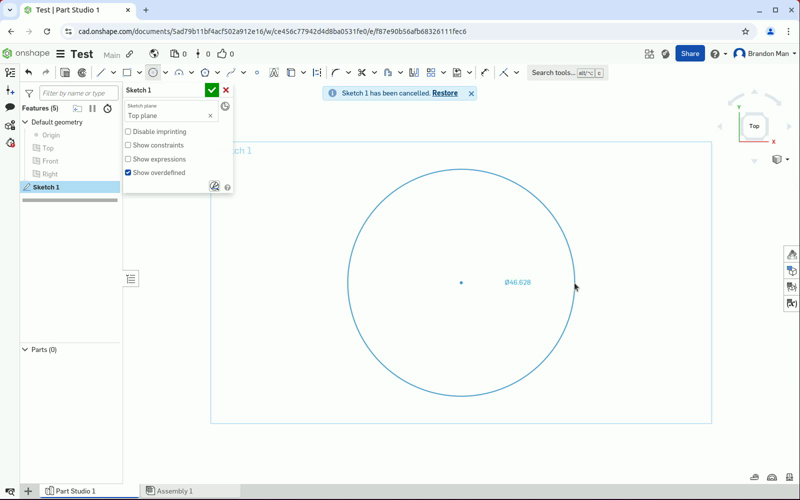
mouse_move(464, 356)
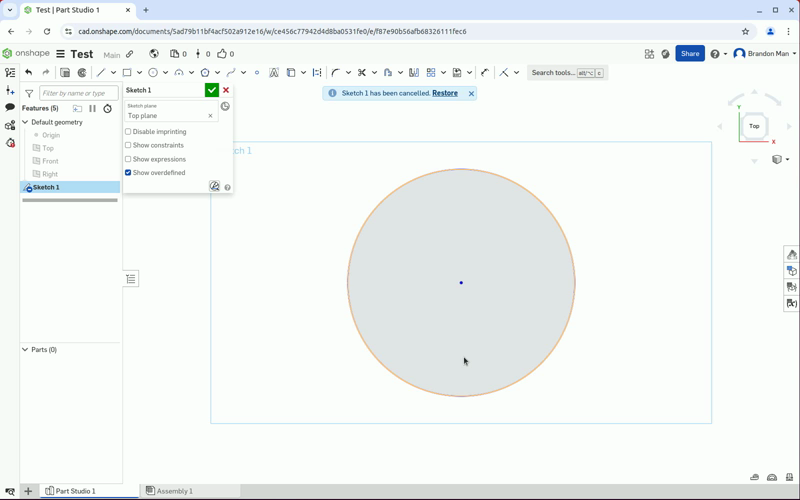
click(464, 356)
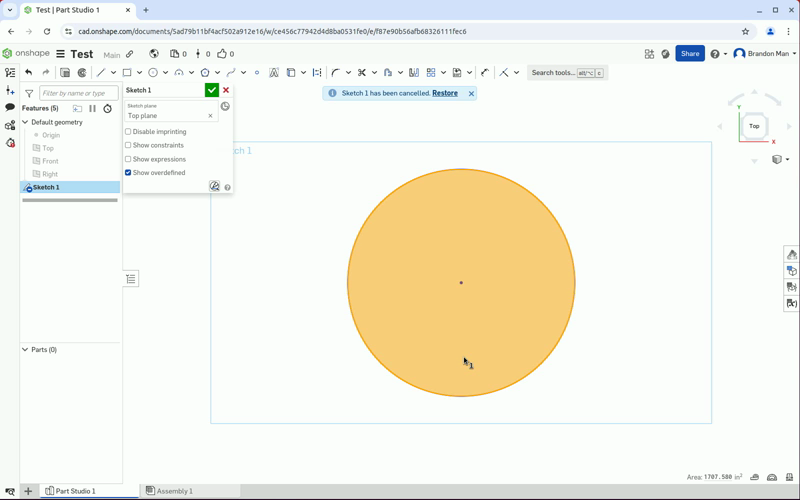
mouse_move(73, 352)
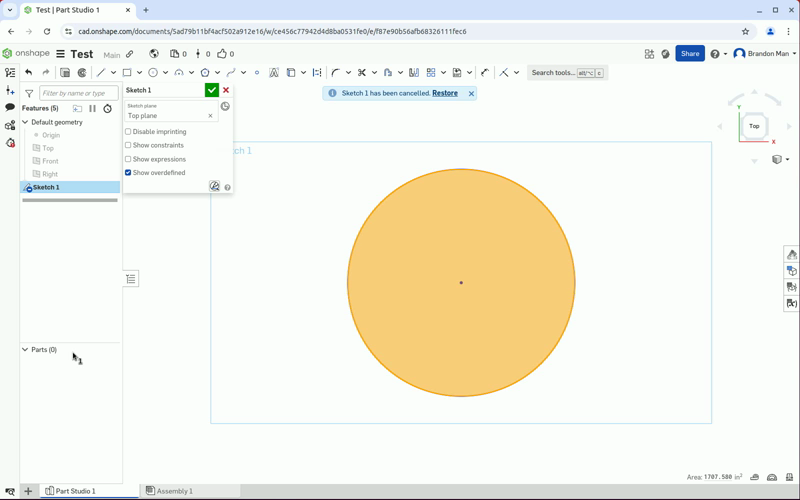
key(shift+y)
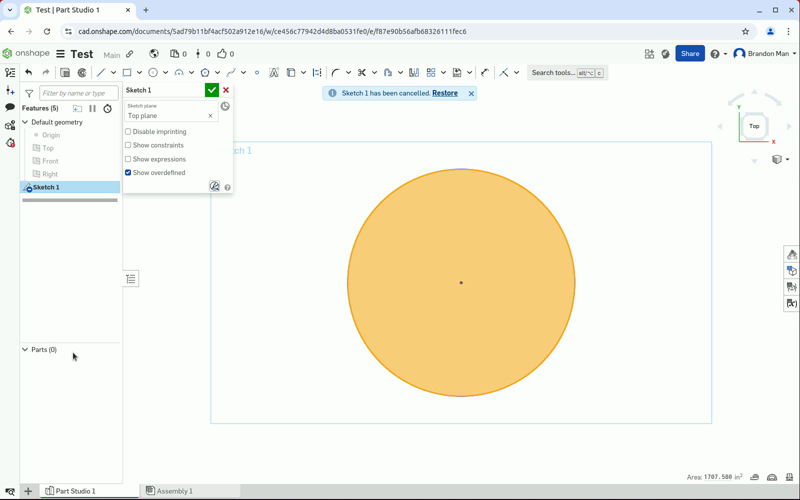
key(shift+e)
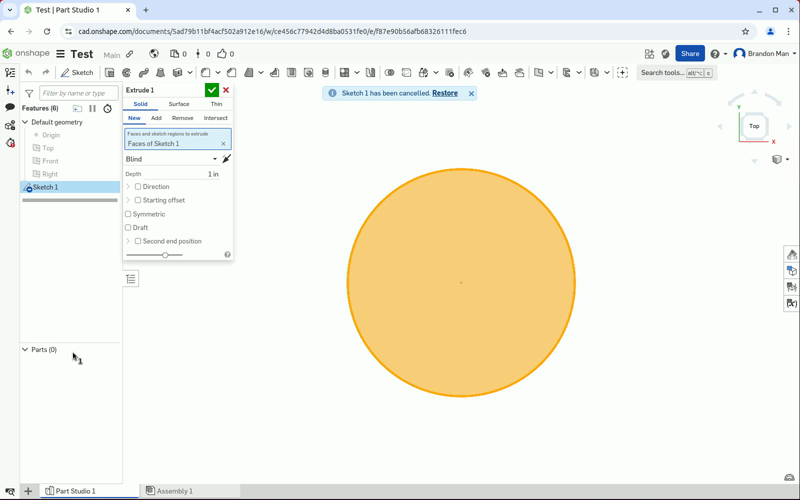
mouse_move(143, 106)
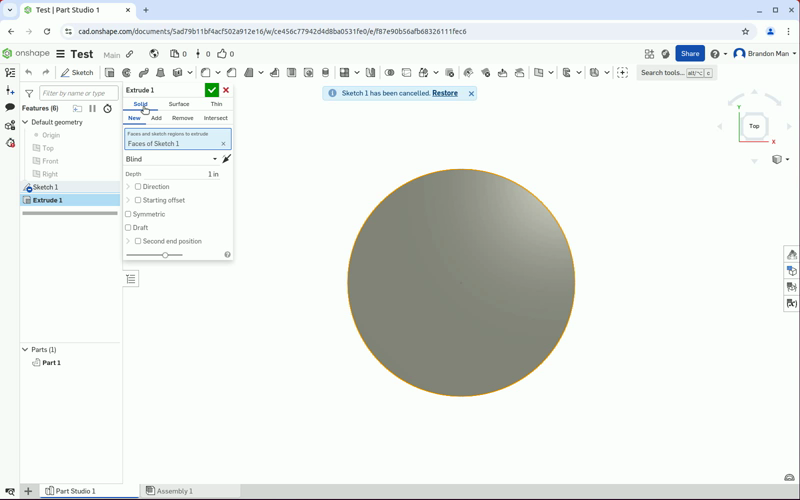
click(143, 106)
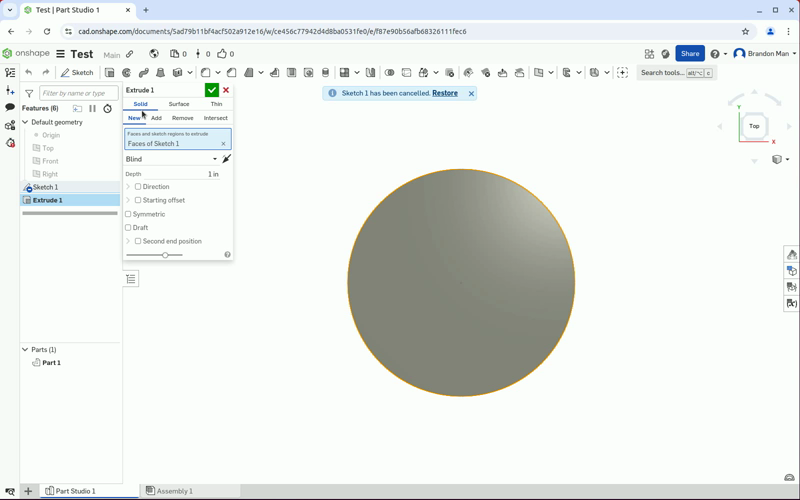
mouse_move(137, 120)
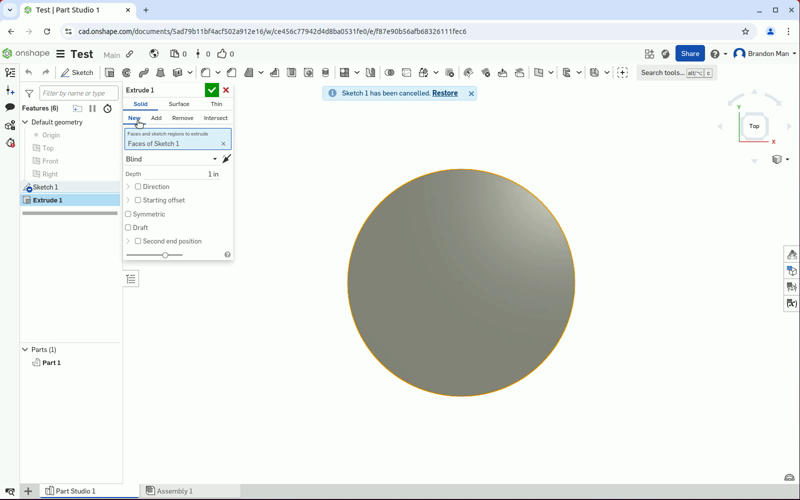
click(137, 120)
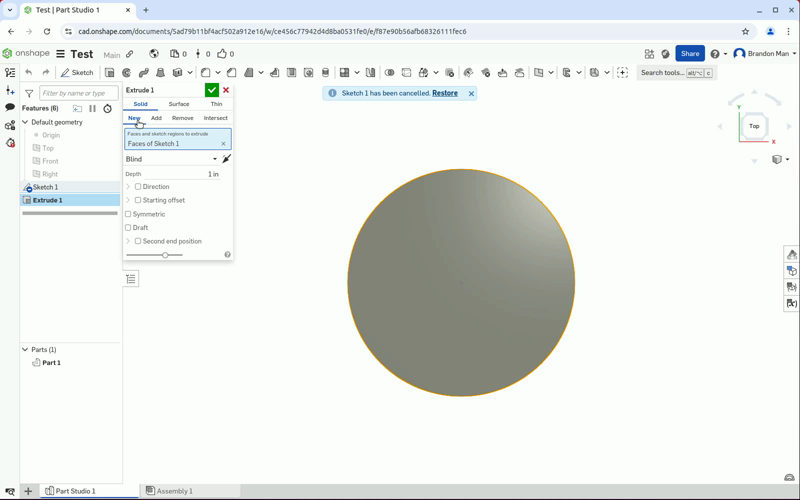
key(tab, 4)
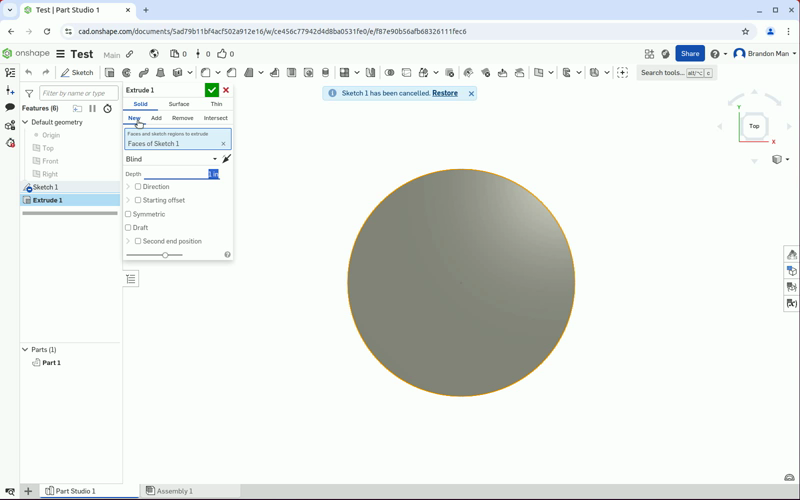
text(3.37)
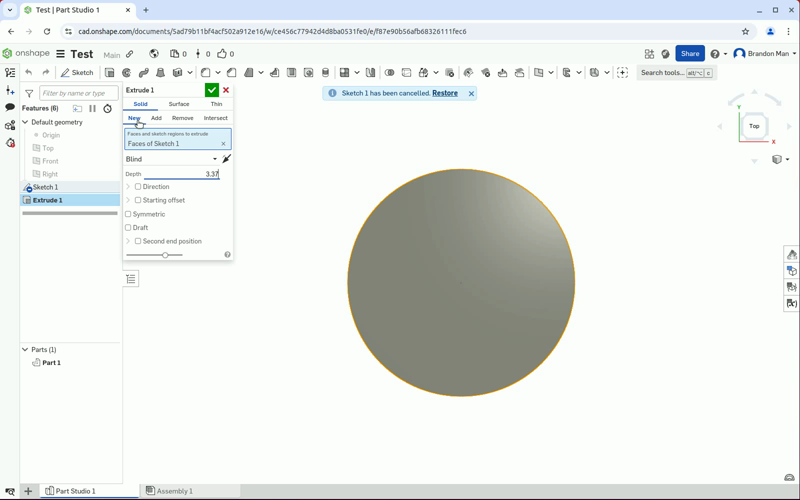
key(enter)
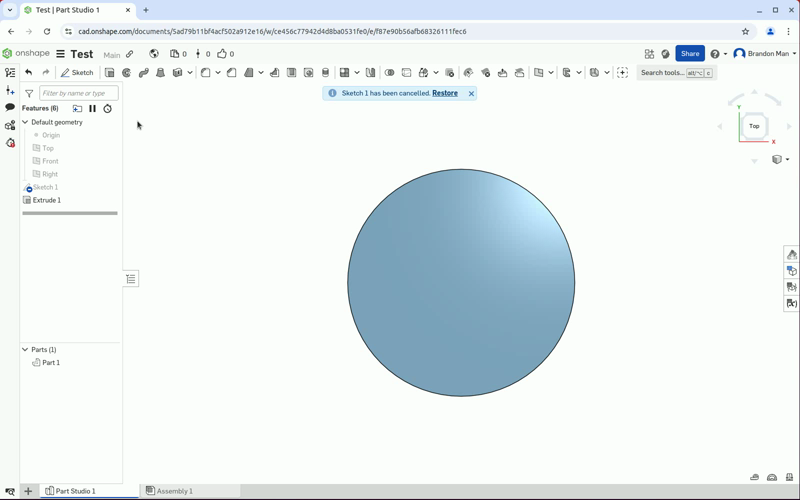
key(shift+h)
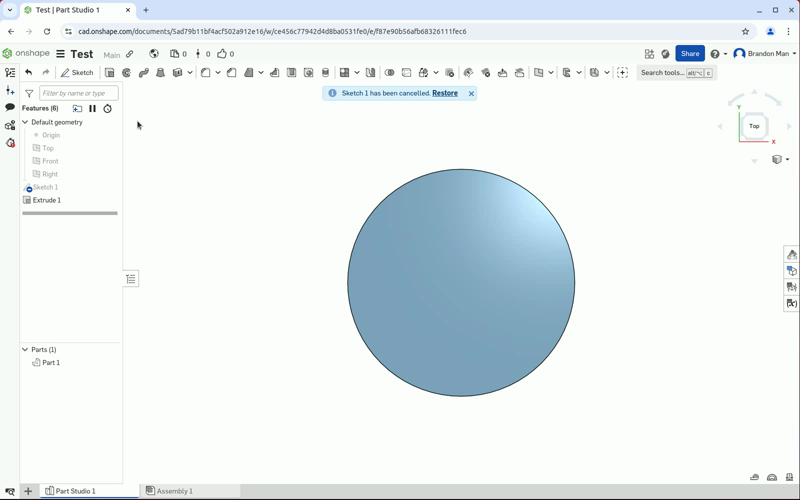
key(shift+h)
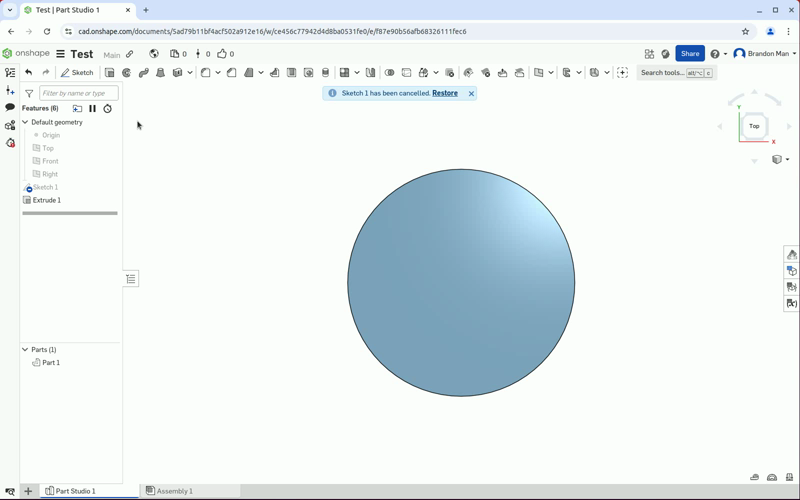
mouse_move(73, 189)
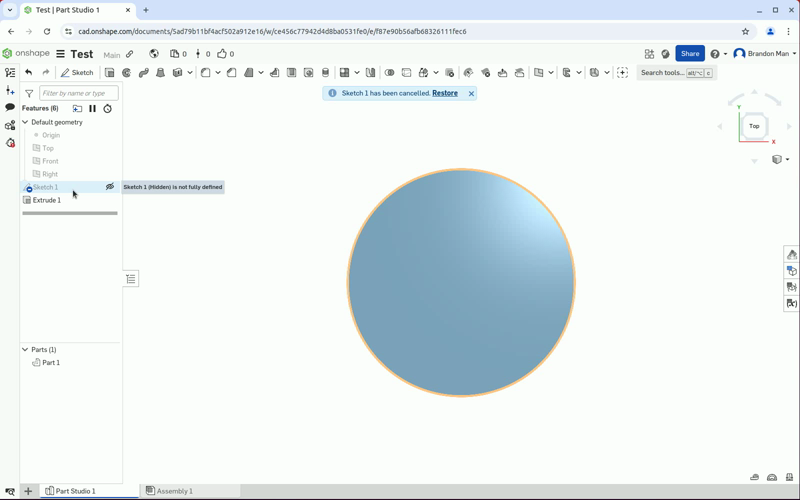
click(73, 189)
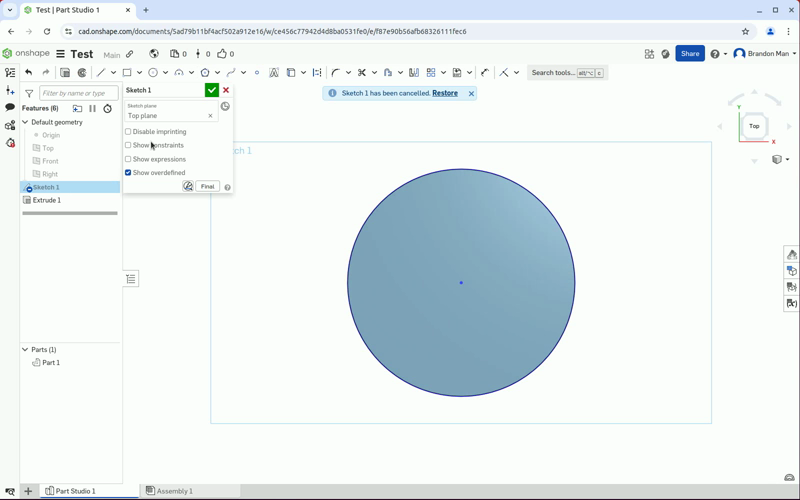
mouse_move(229, 92)
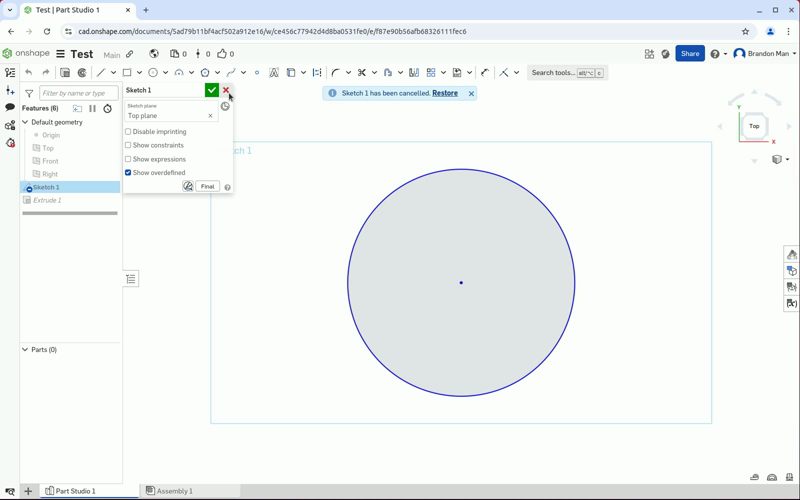
click(229, 92)
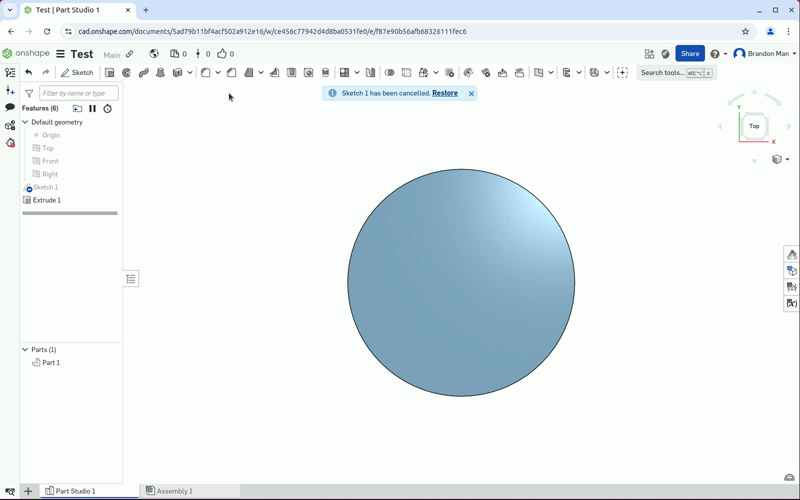
mouse_move(541, 75)
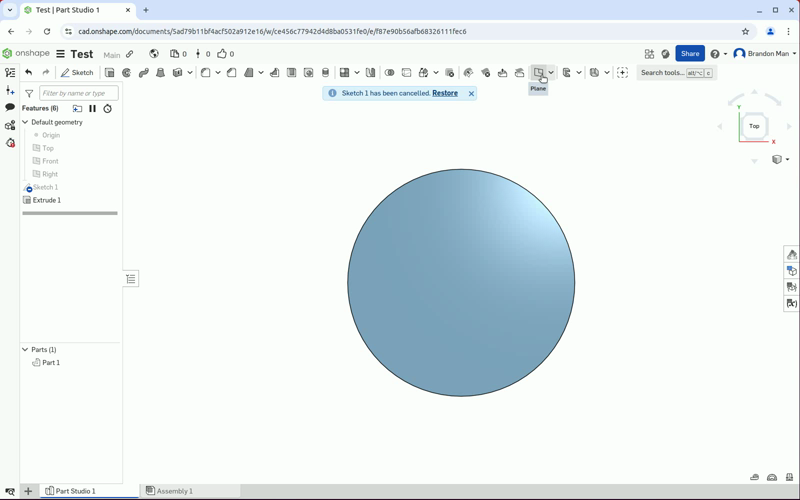
click(541, 75)
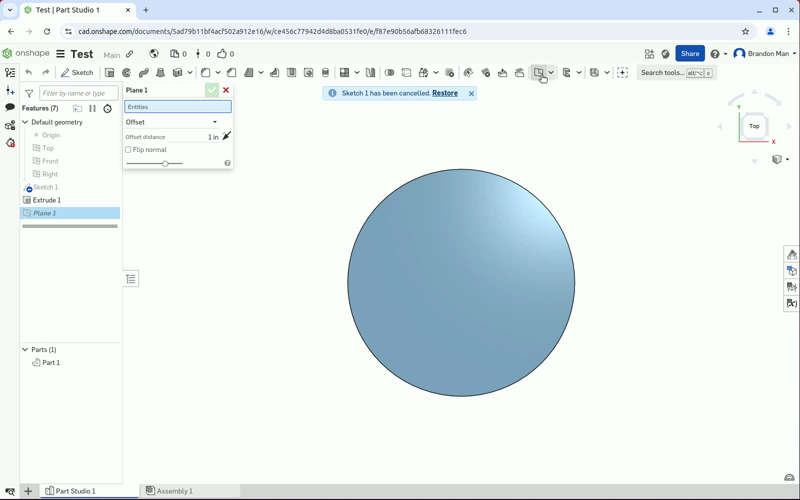
mouse_move(73, 150)
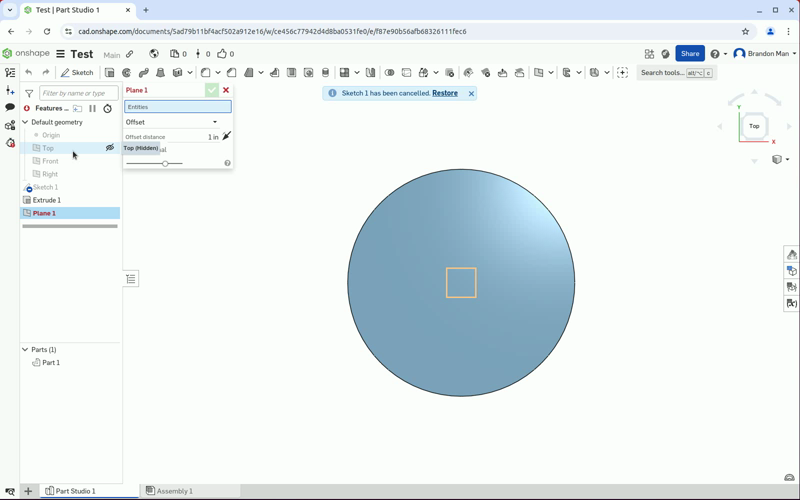
click(73, 150)
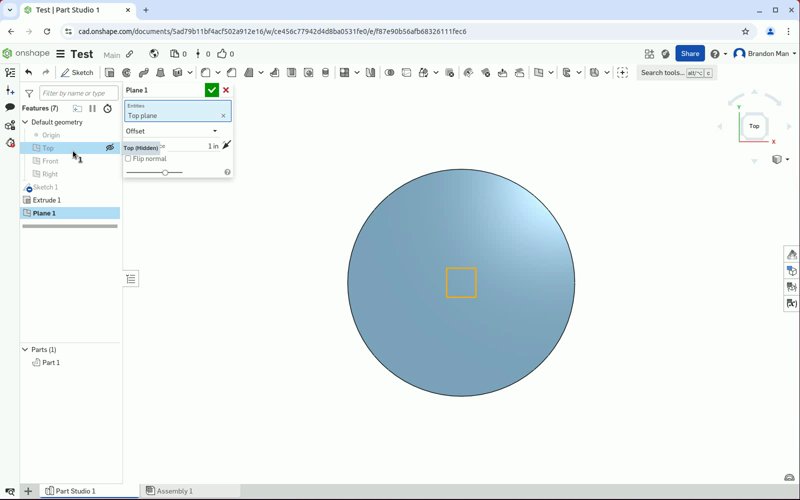
key(tab, 2)
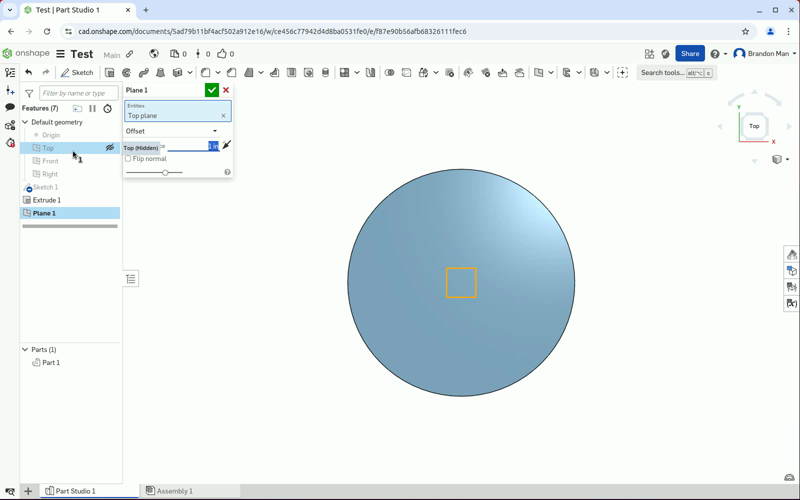
text(3.358)
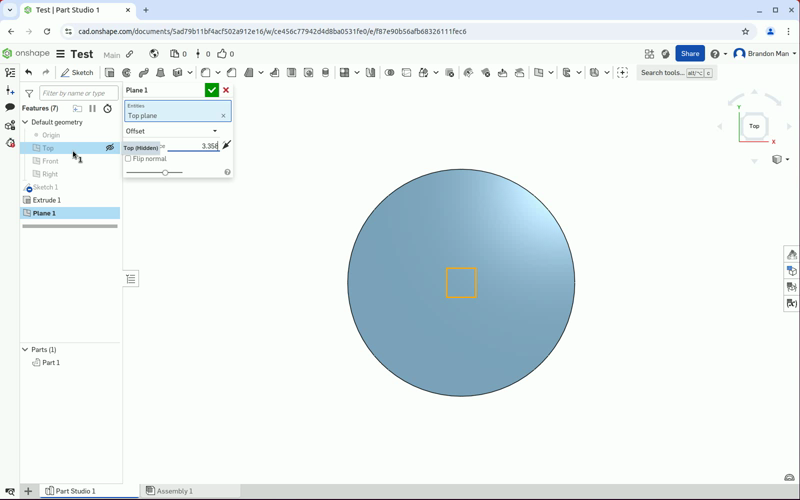
key(enter, 2)
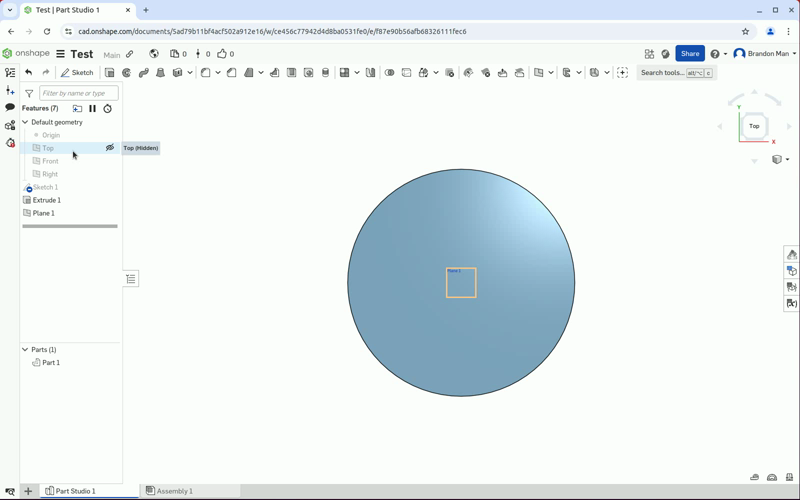
key(shift+s)
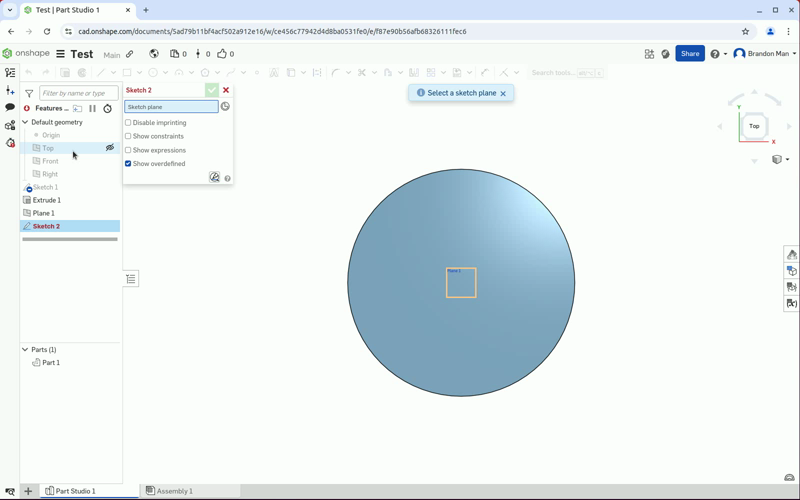
mouse_move(73, 215)
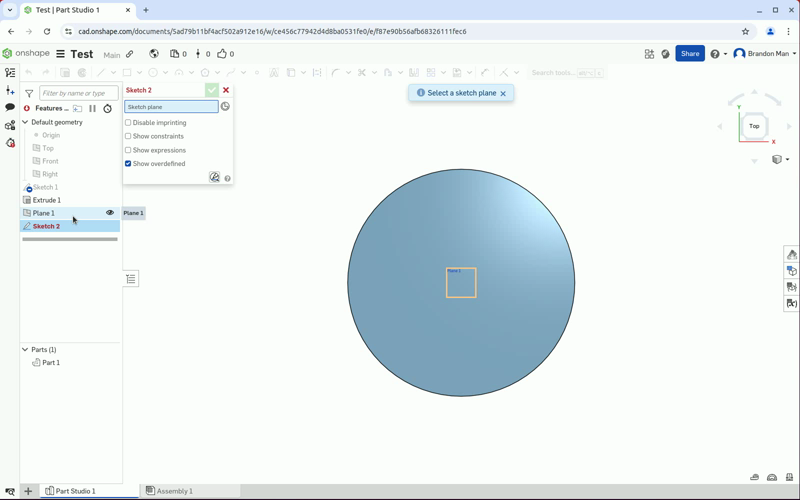
click(73, 215)
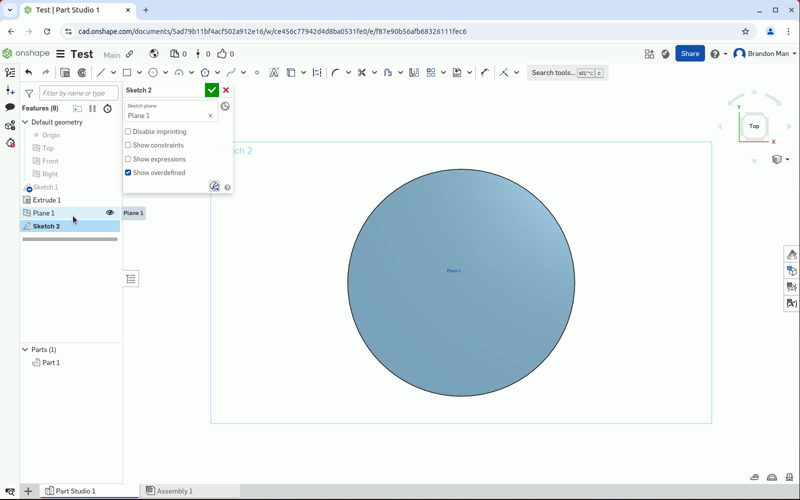
mouse_move(73, 352)
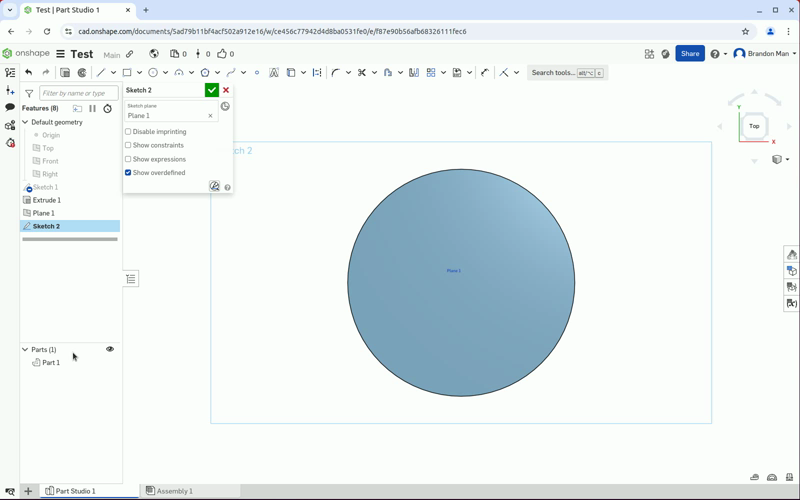
key(y)
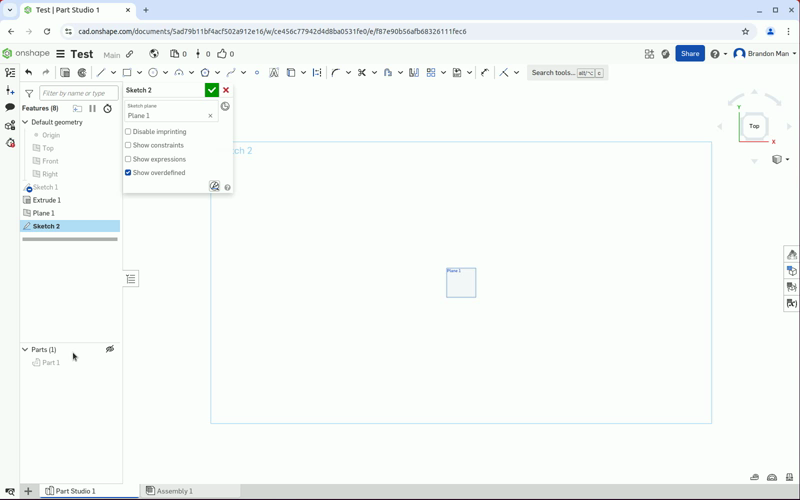
key(c)
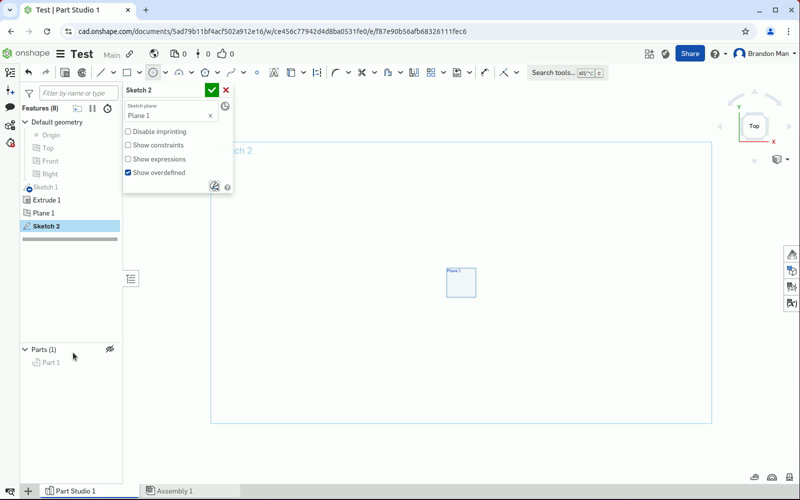
key_down(shift)
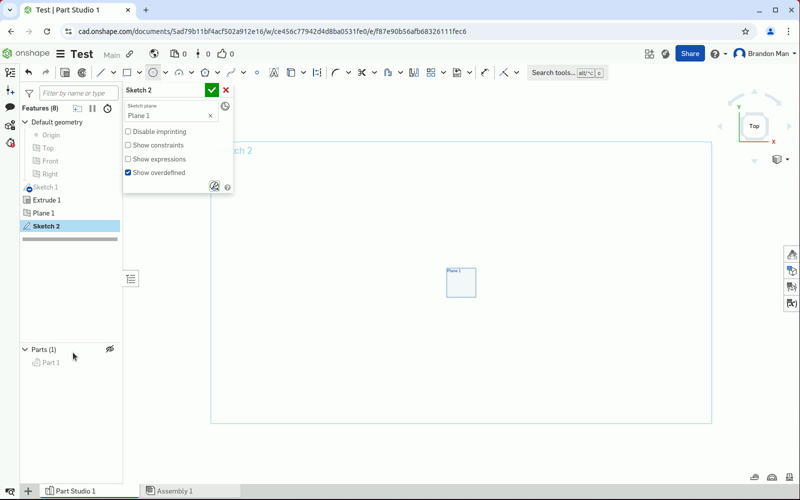
mouse_move(461, 282)
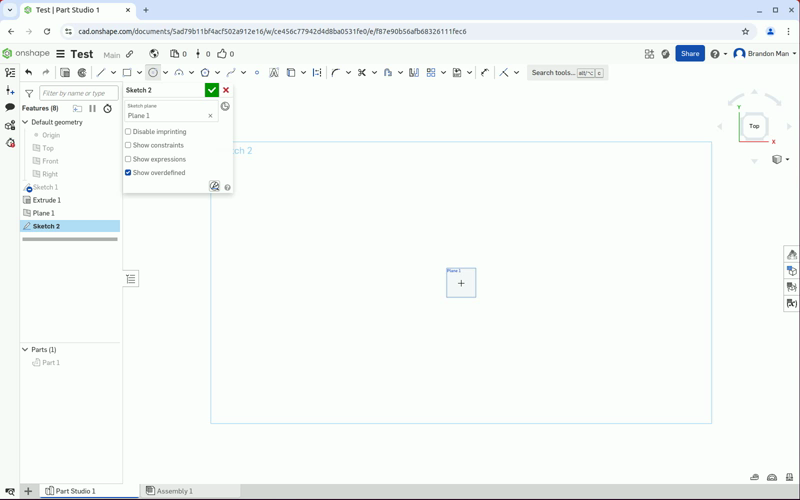
click(461, 282)
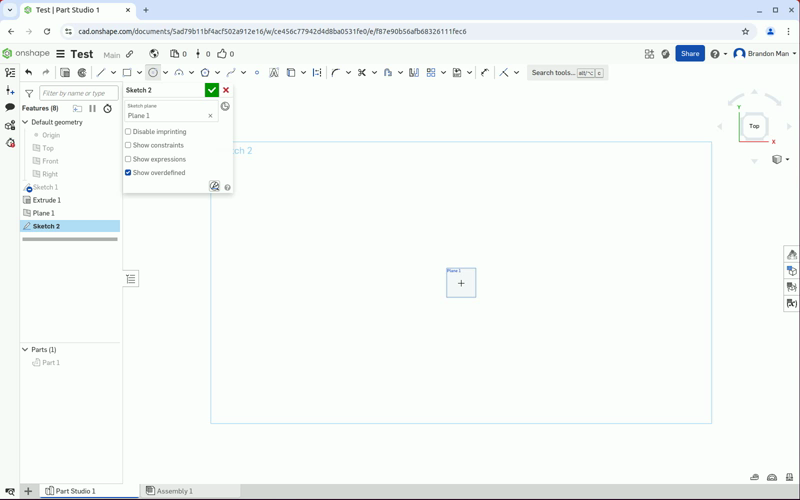
key_up(shift)
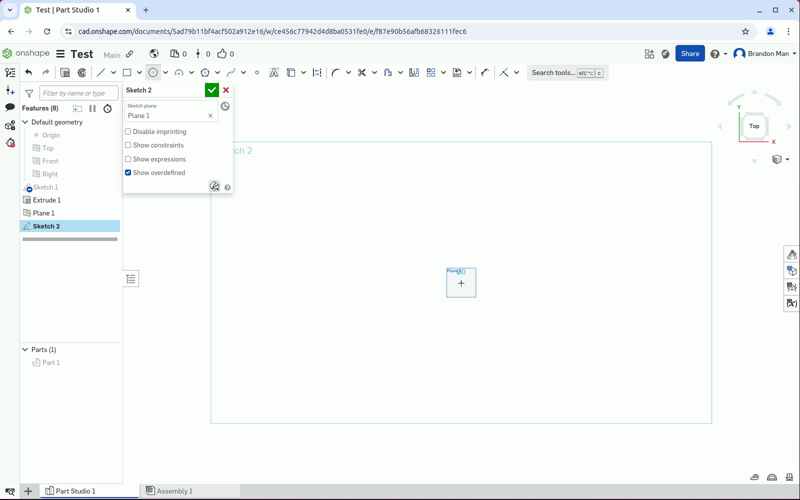
mouse_move(560, 282)
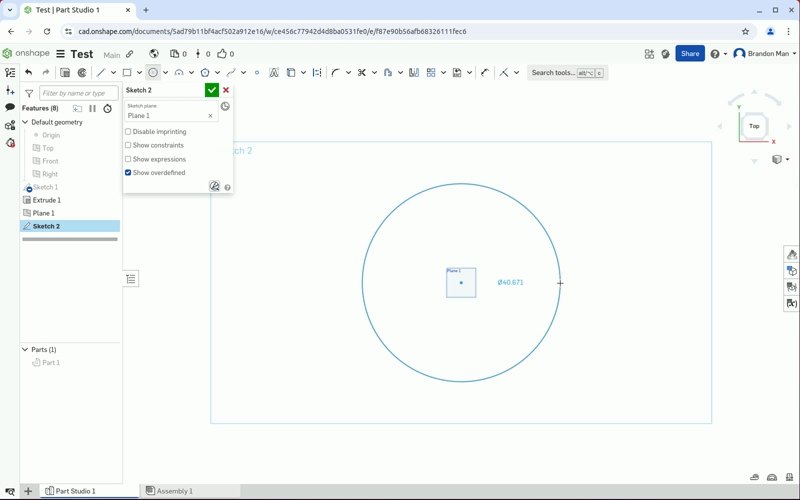
click(560, 282)
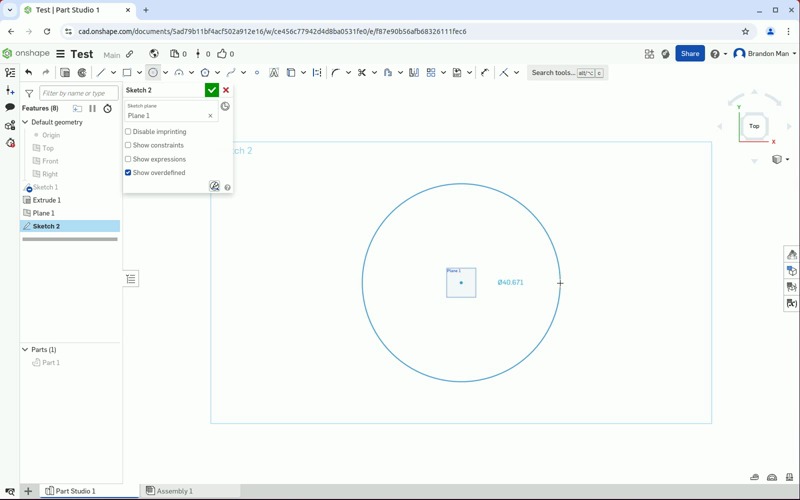
key(esc)
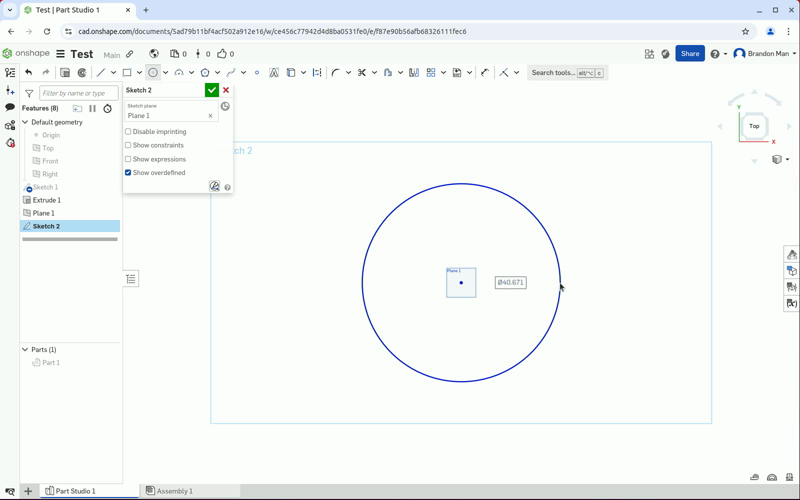
mouse_move(480, 338)
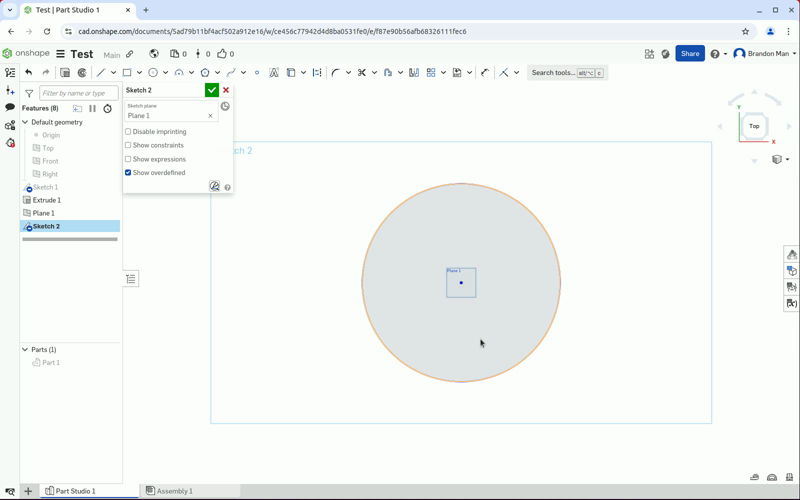
click(480, 338)
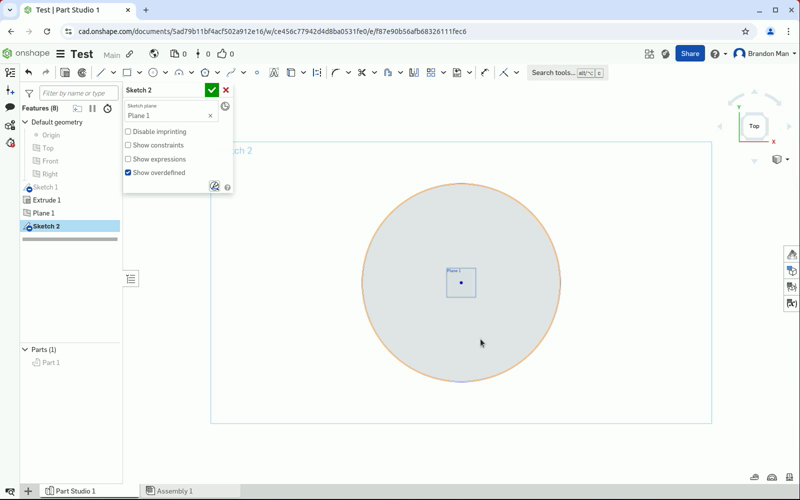
mouse_move(73, 352)
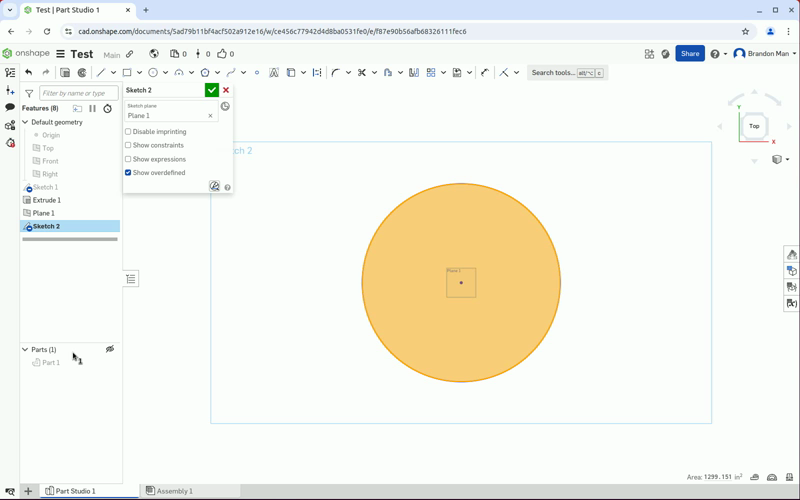
key(shift+y)
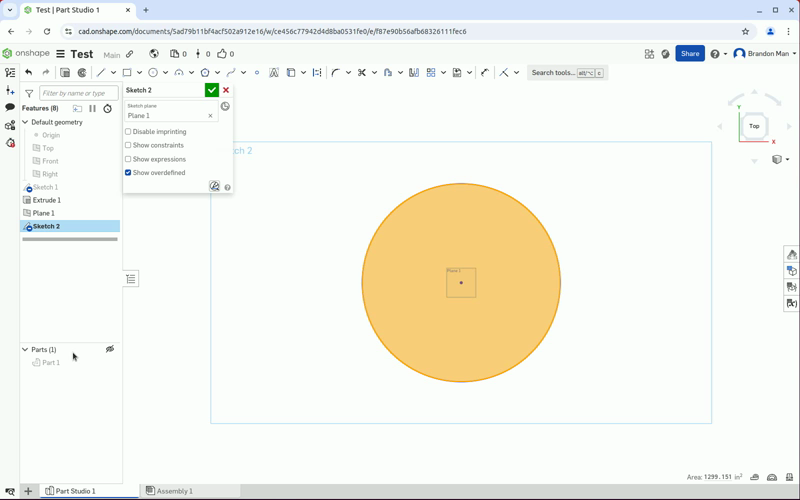
key(shift+e)
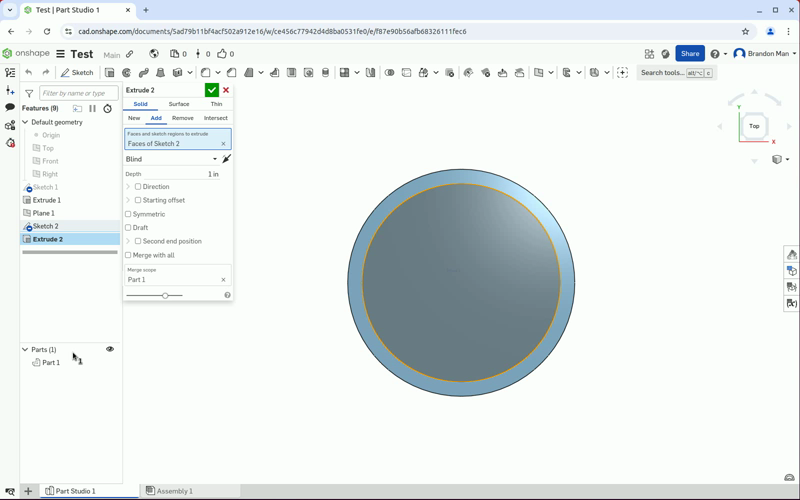
mouse_move(143, 106)
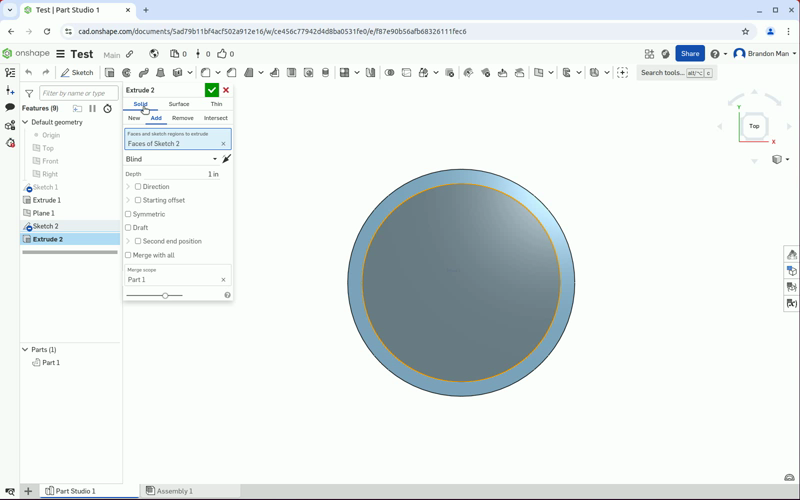
click(143, 106)
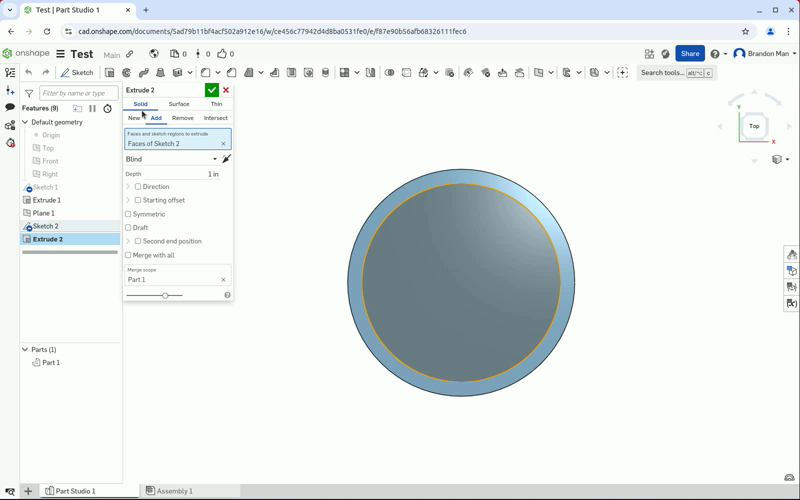
mouse_move(137, 120)
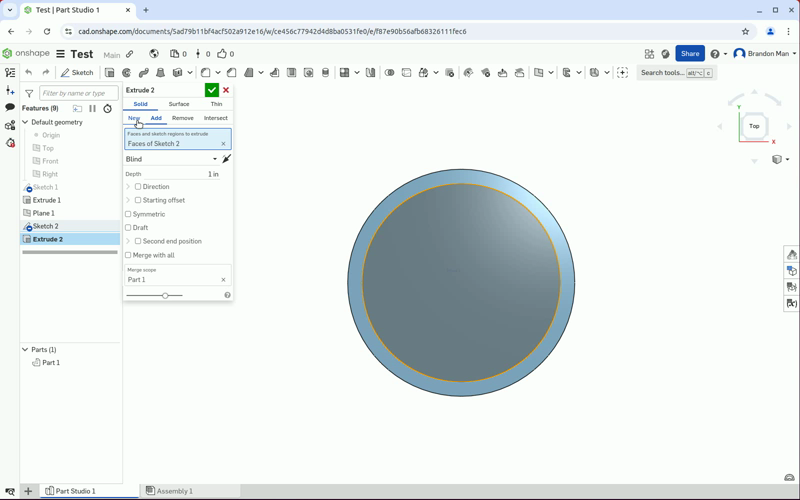
click(137, 120)
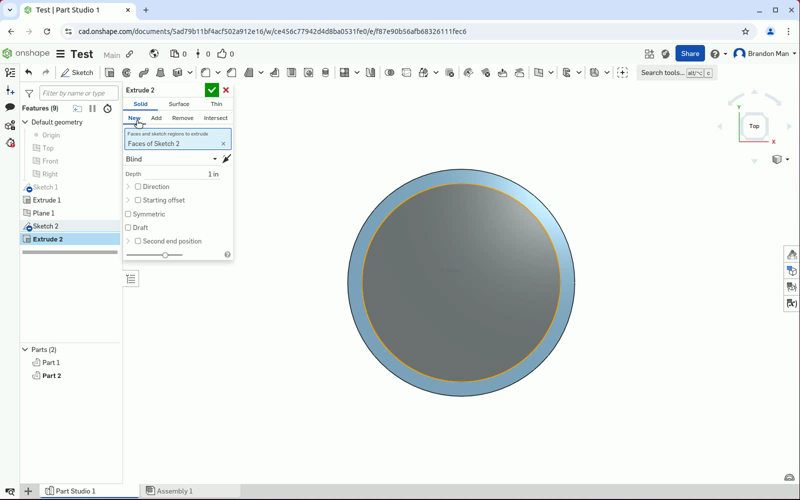
key(tab, 4)
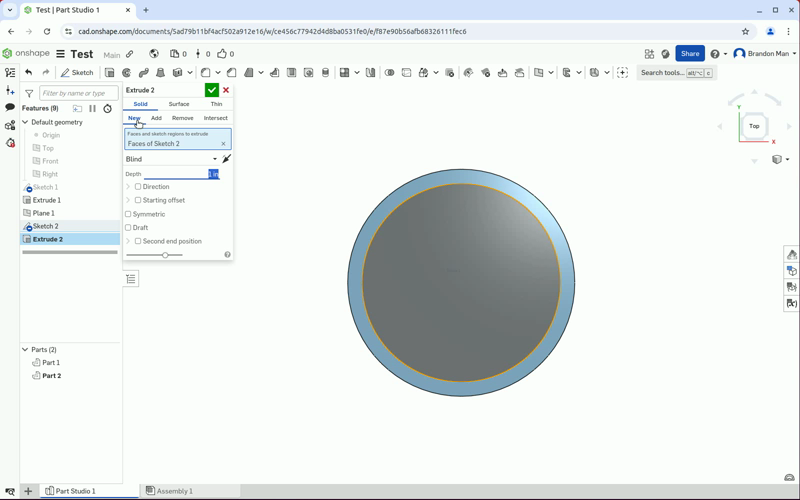
text(11.554)
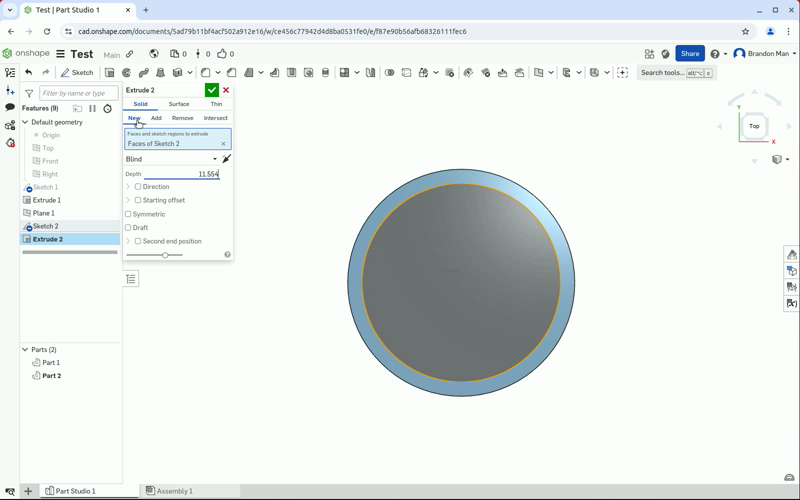
key(enter)
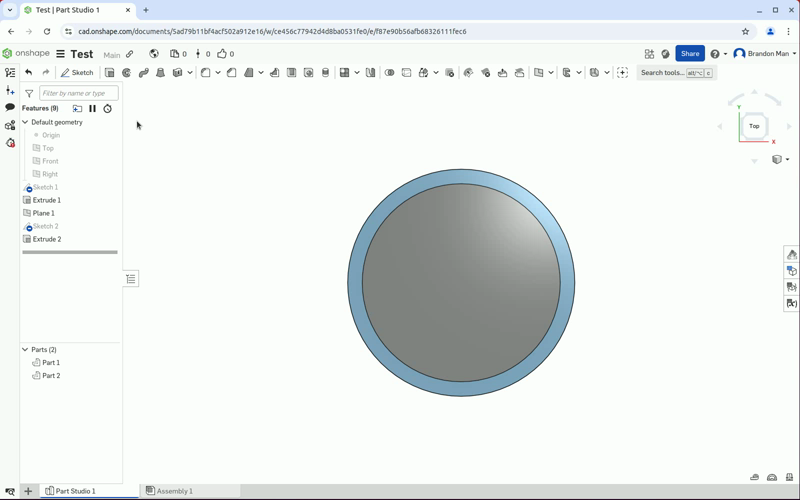
key(shift+h)
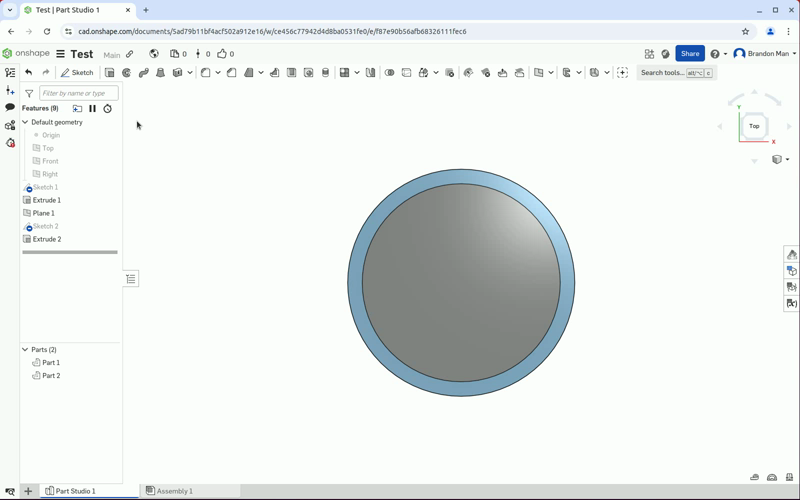
key(shift+h)
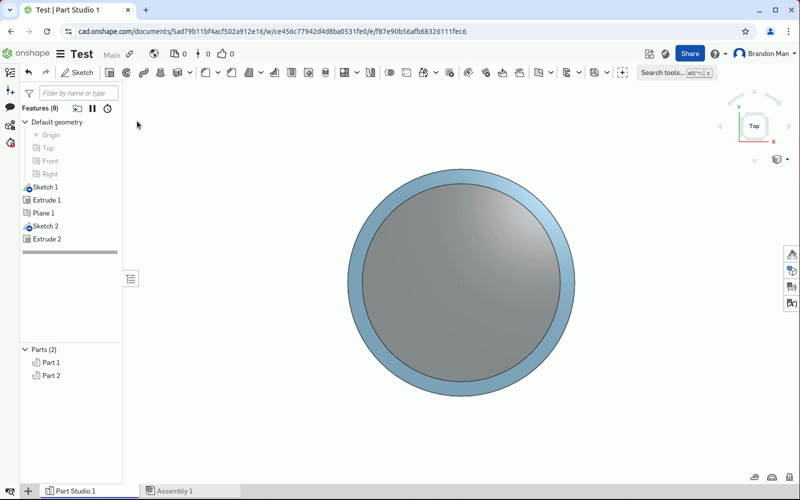
key(shift+7)
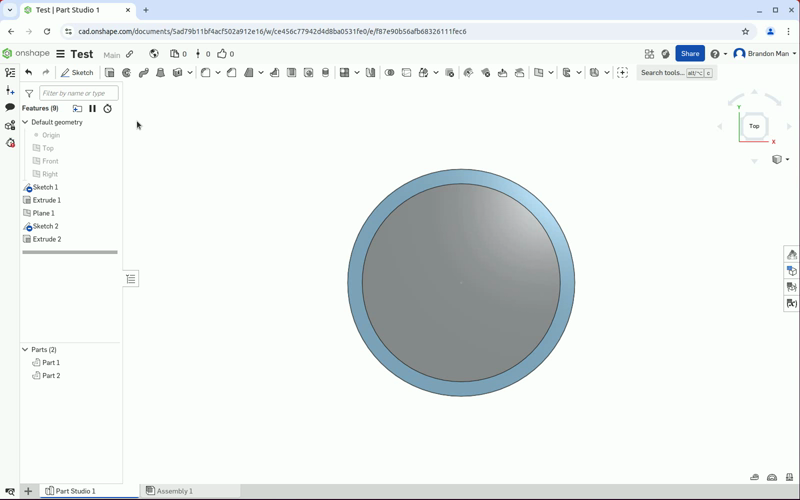
key(up, 3)
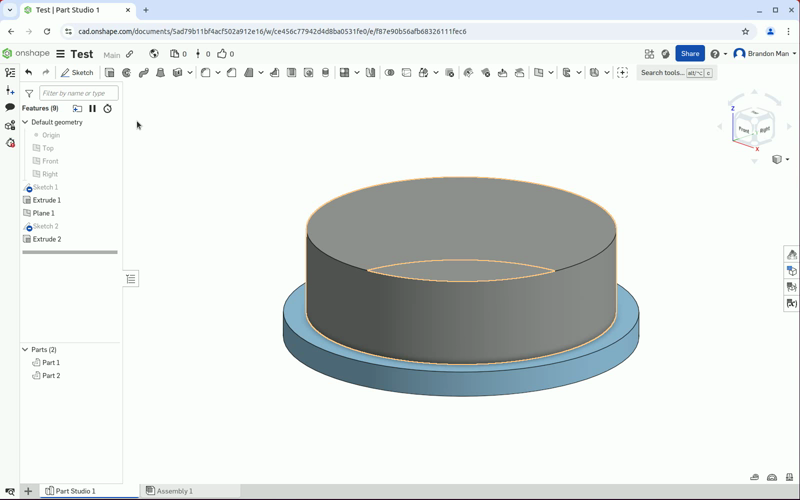
key(left, 3)
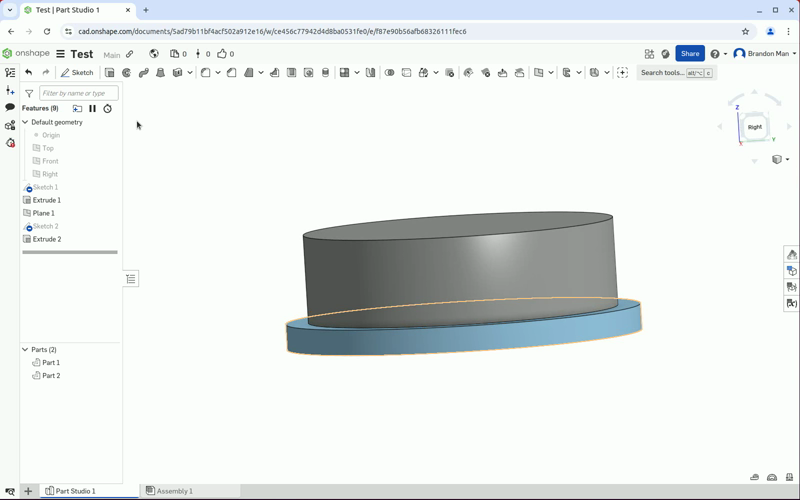
key(right, 3)
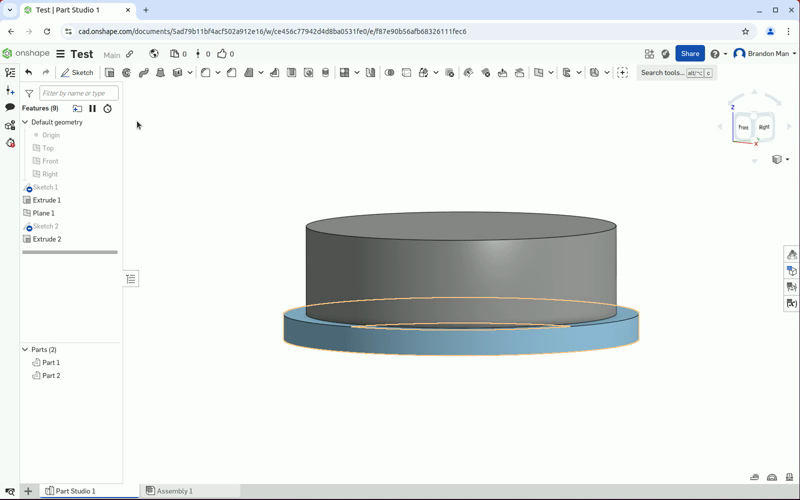
key(down, 3)
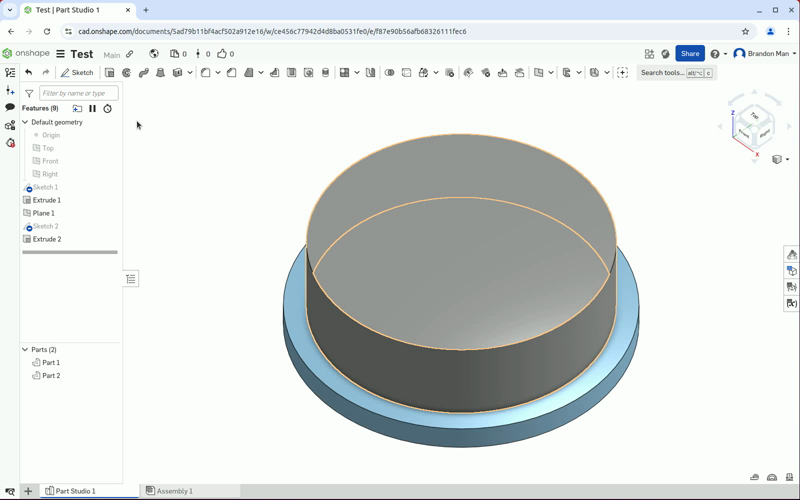
mouse_move(73, 189)
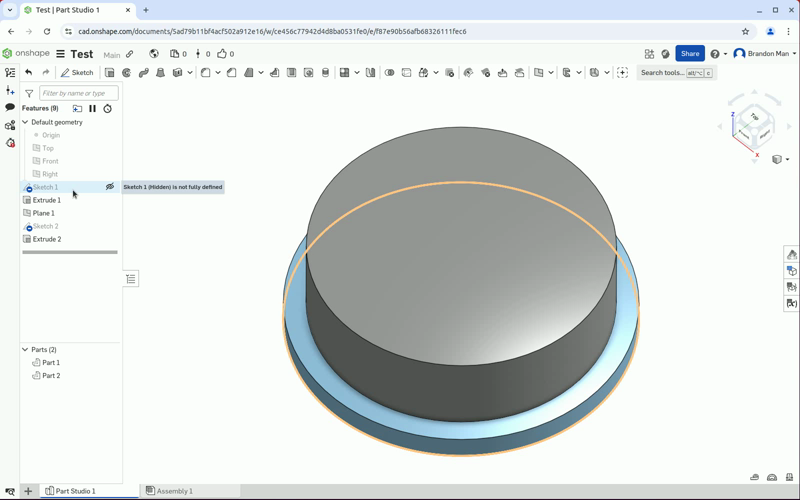
click(73, 189)